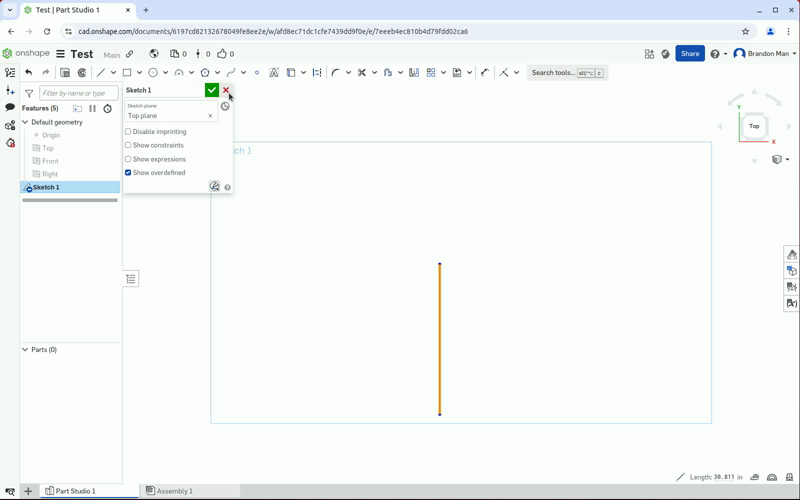
key(shift+h)
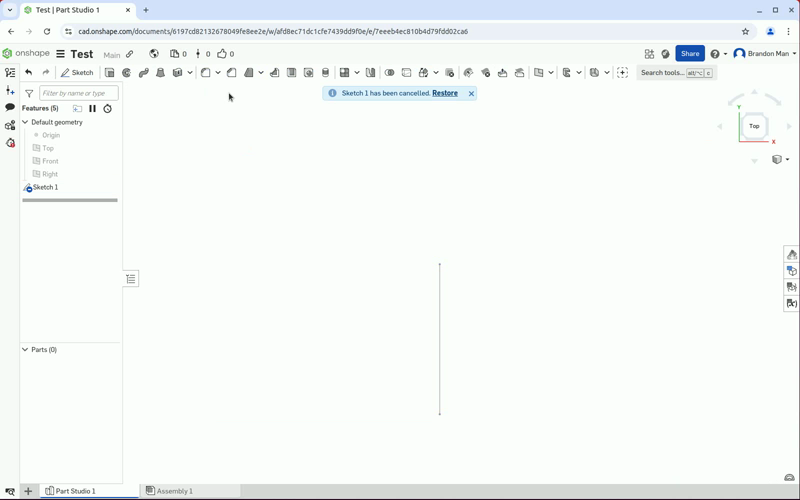
key(shift+s)
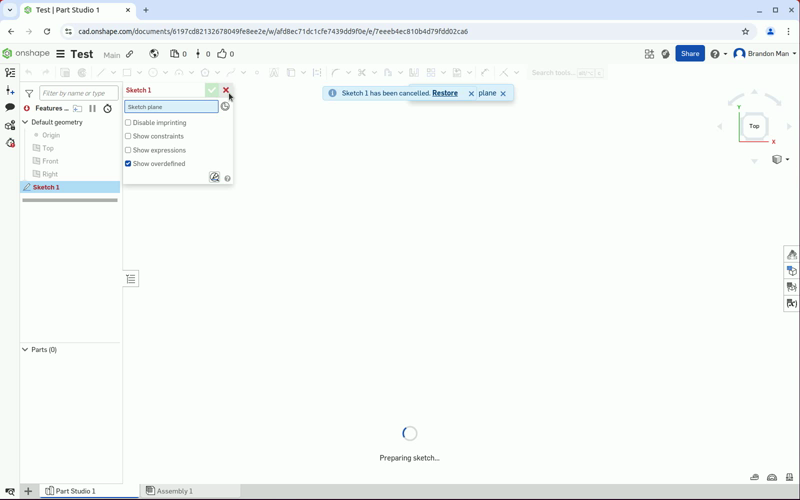
mouse_move(73, 150)
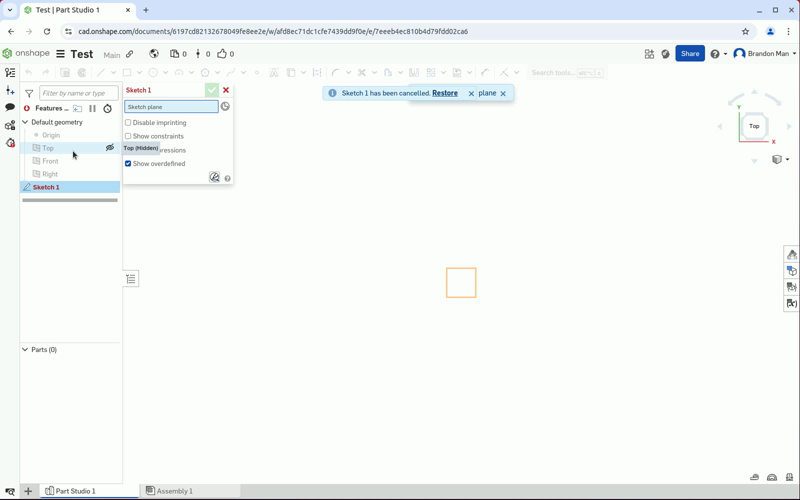
click(73, 150)
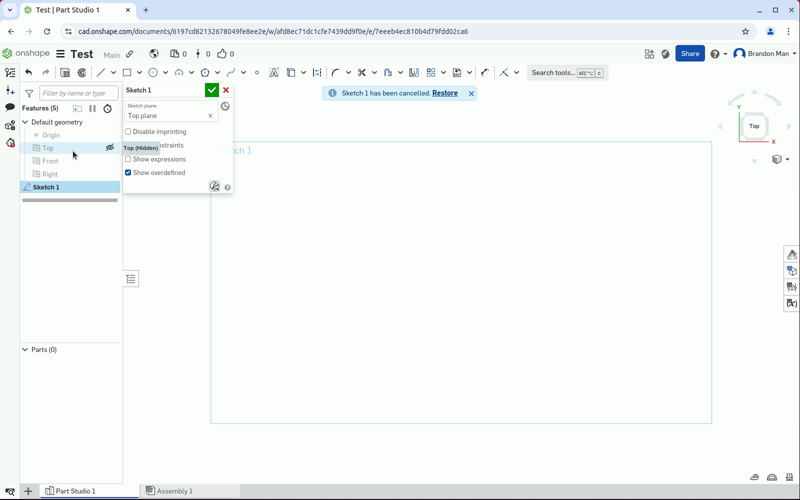
mouse_move(73, 352)
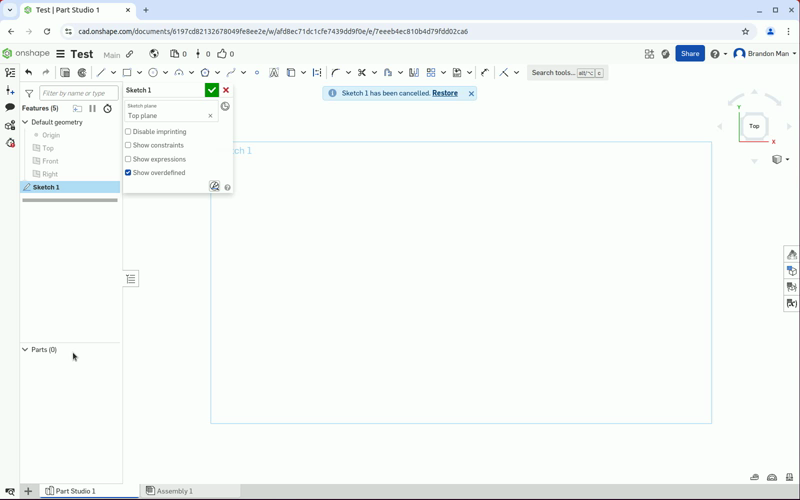
key(y)
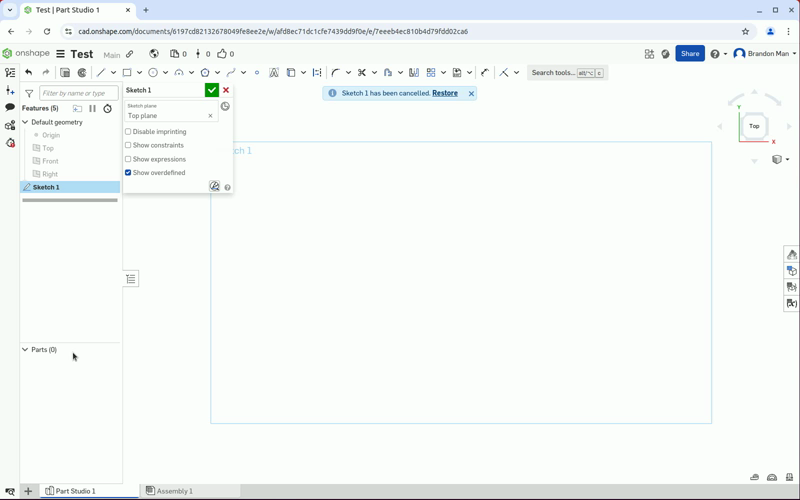
key(c)
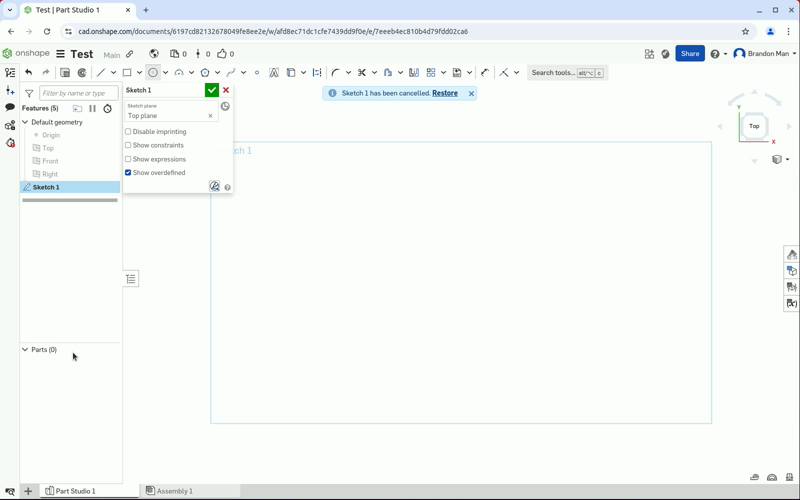
key_down(shift)
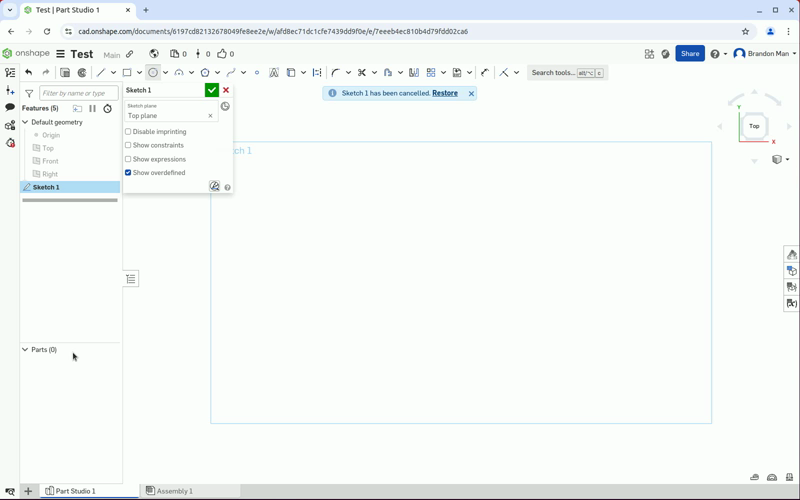
mouse_move(460, 282)
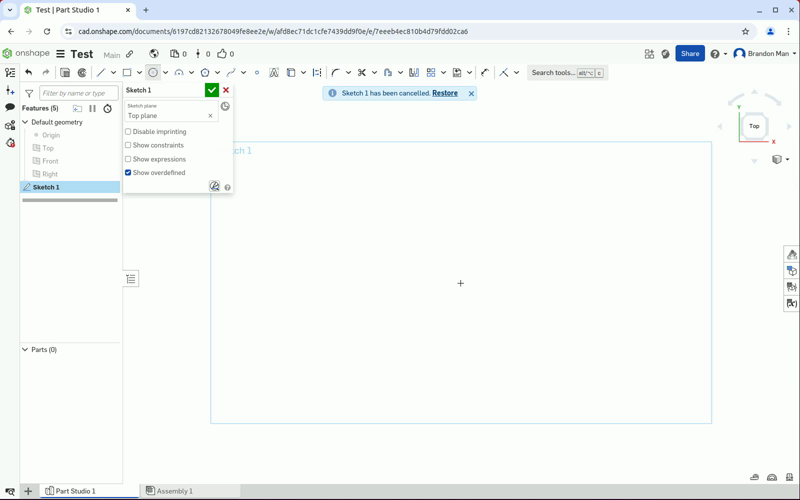
click(460, 282)
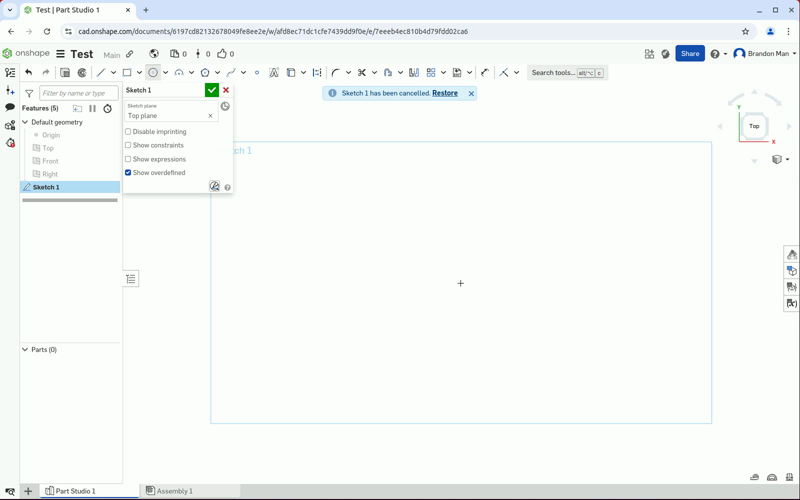
key_up(shift)
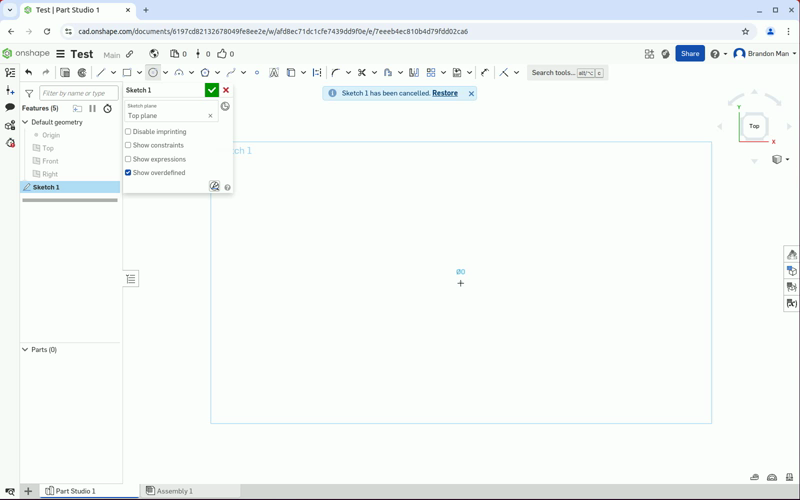
mouse_move(533, 282)
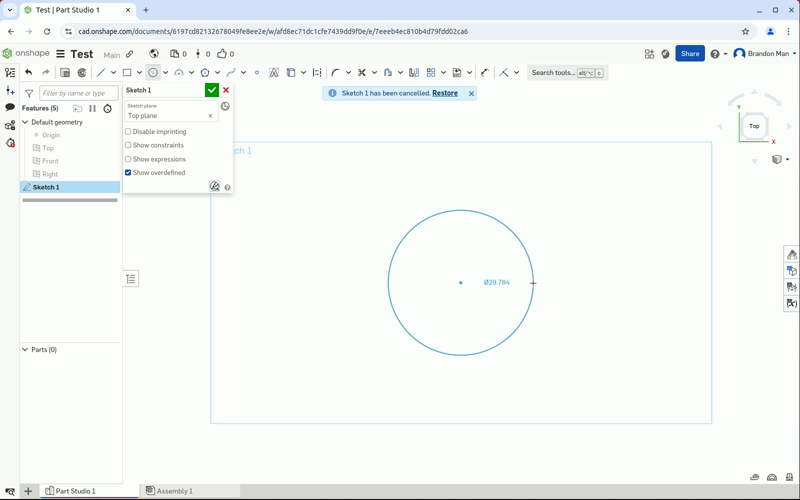
click(533, 282)
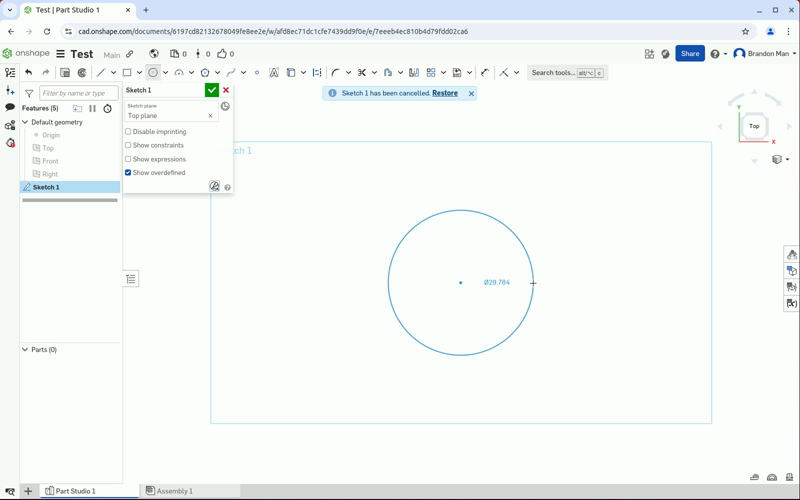
key(esc)
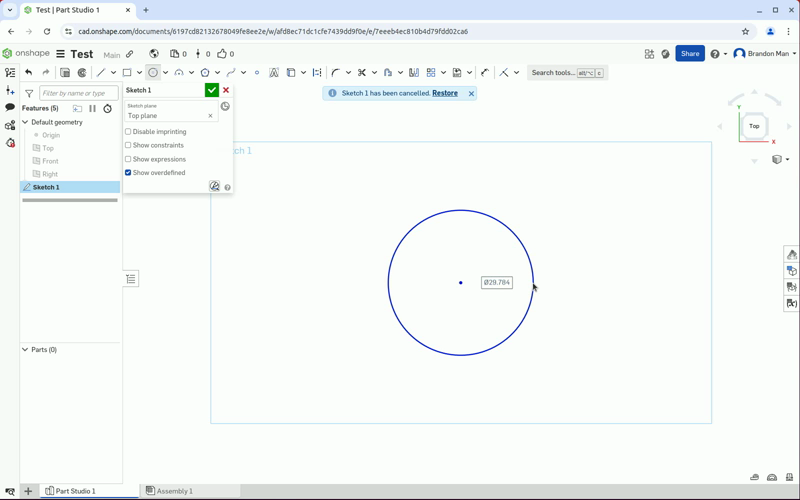
mouse_move(505, 311)
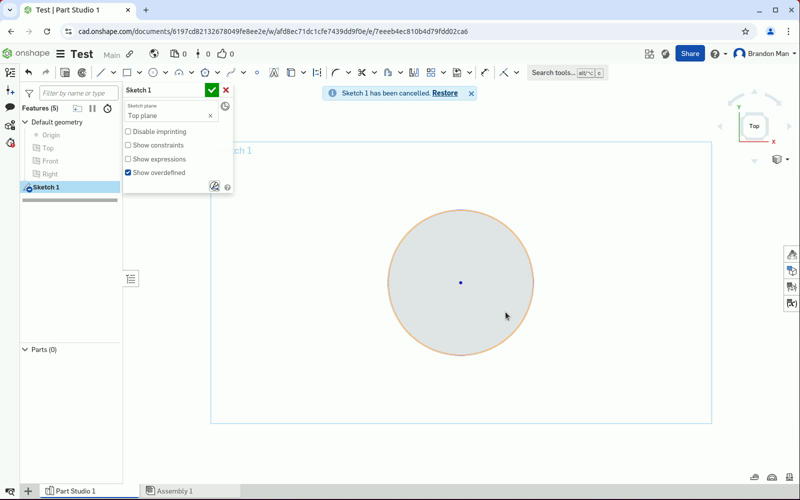
click(505, 311)
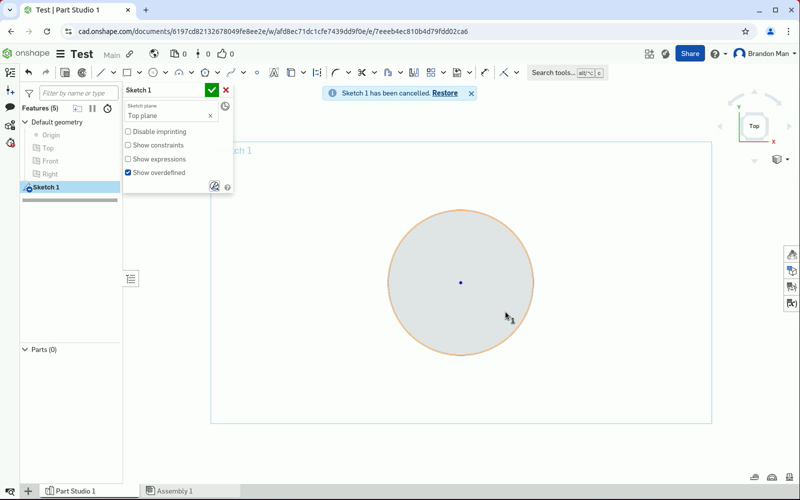
mouse_move(73, 352)
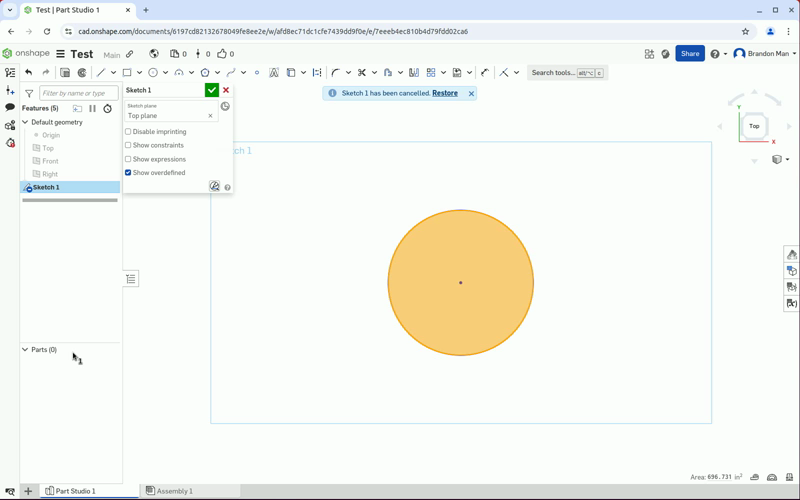
key(shift+y)
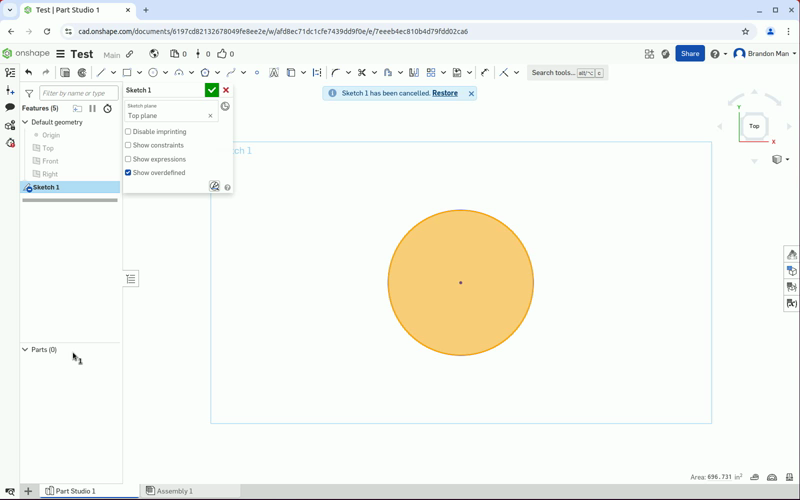
key(shift+e)
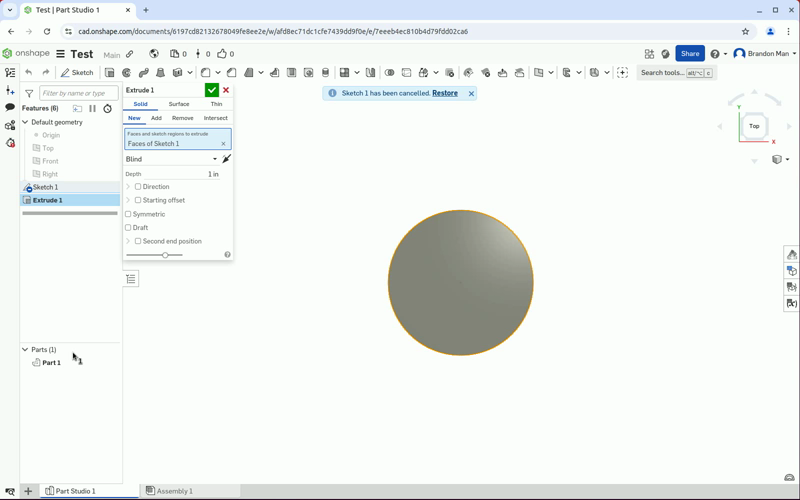
mouse_move(143, 106)
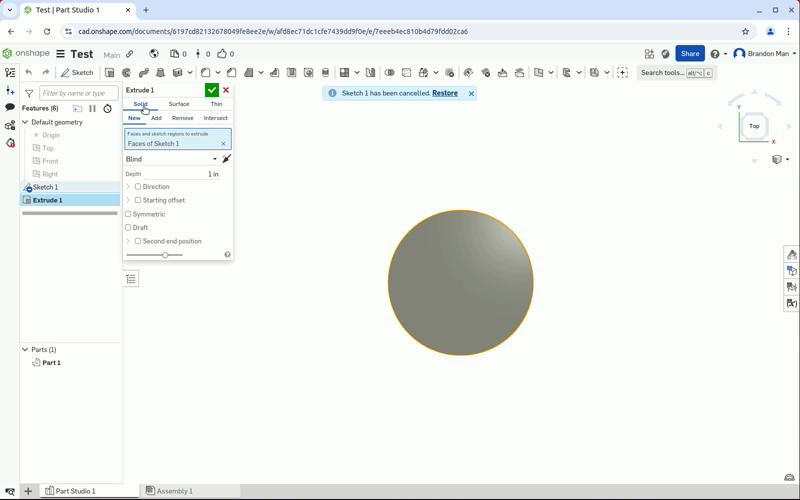
click(143, 106)
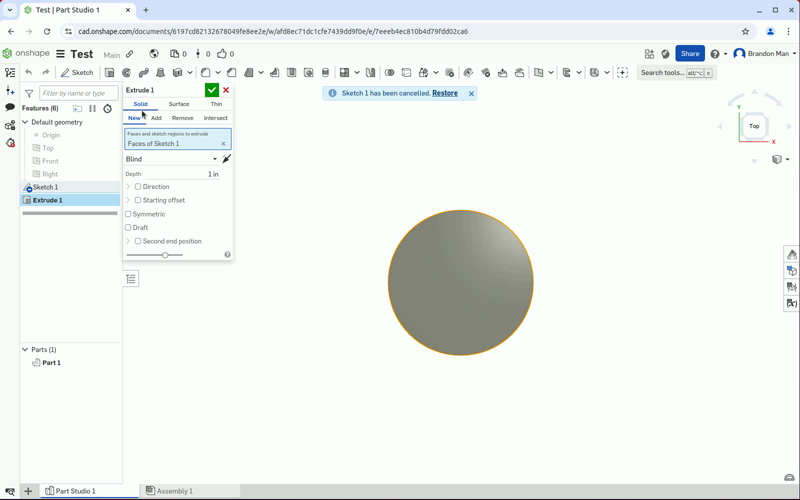
mouse_move(137, 120)
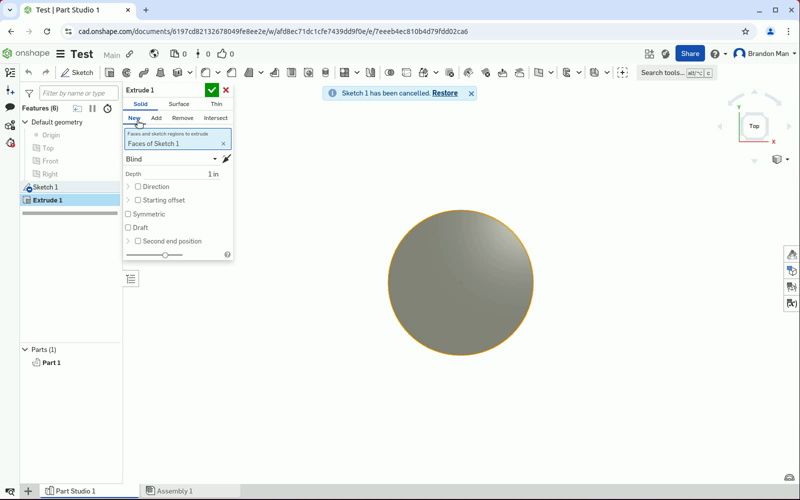
click(137, 120)
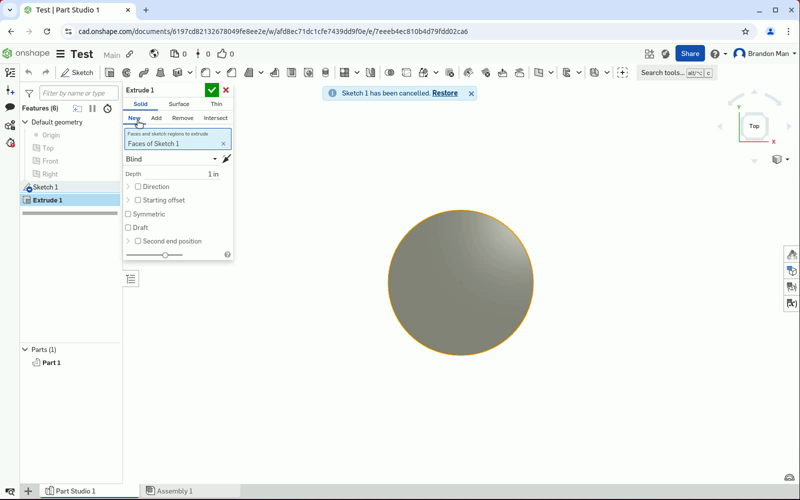
key(tab, 4)
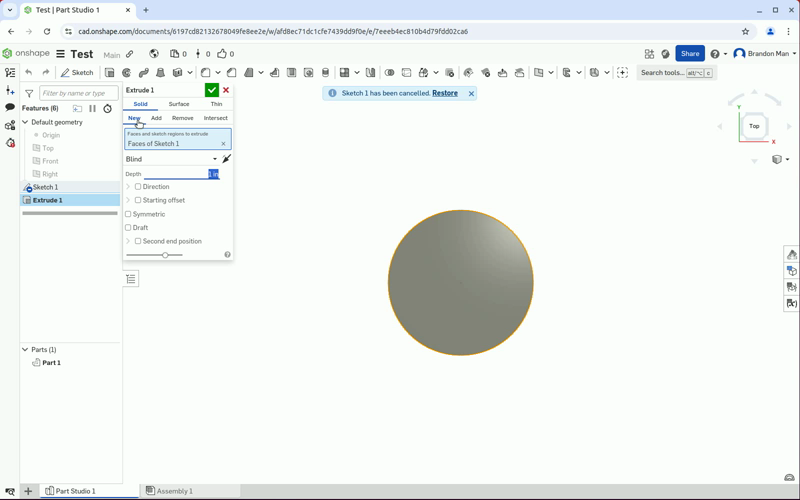
text(8.184)
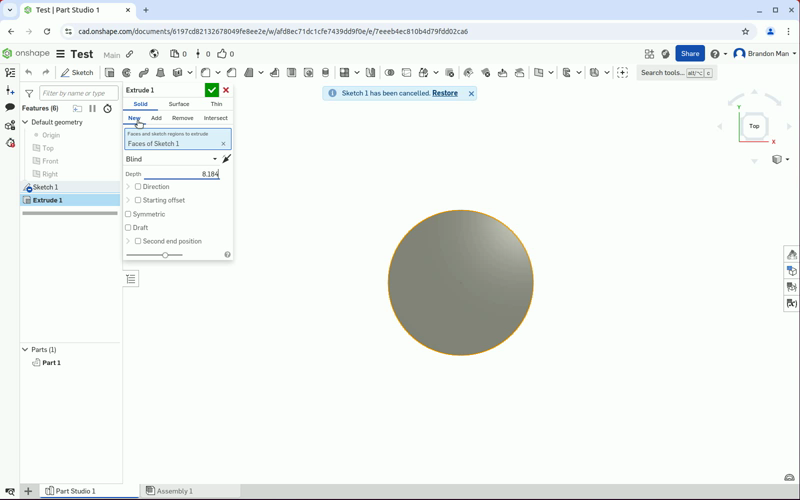
key(enter)
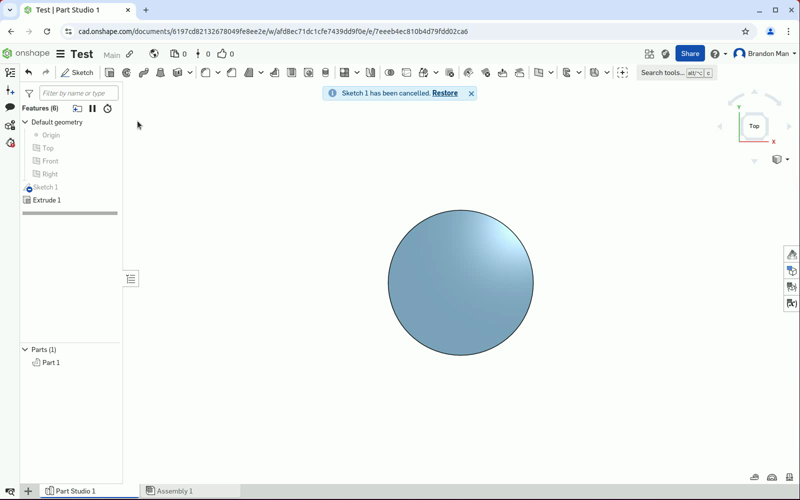
key(shift+h)
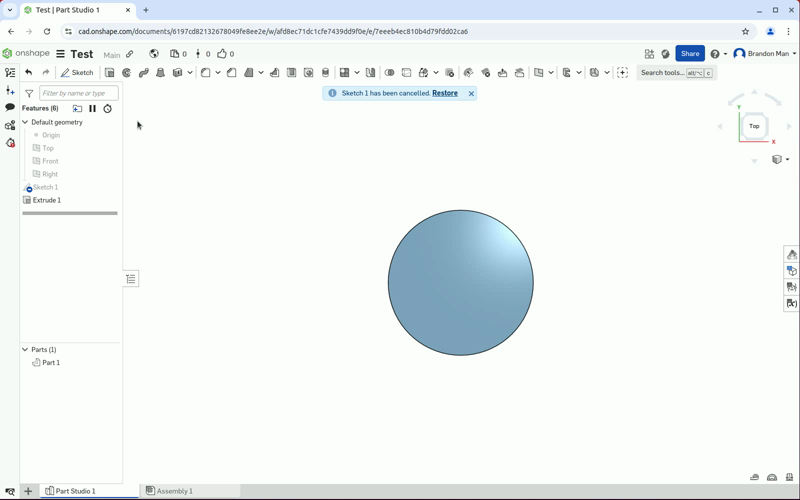
key(shift+h)
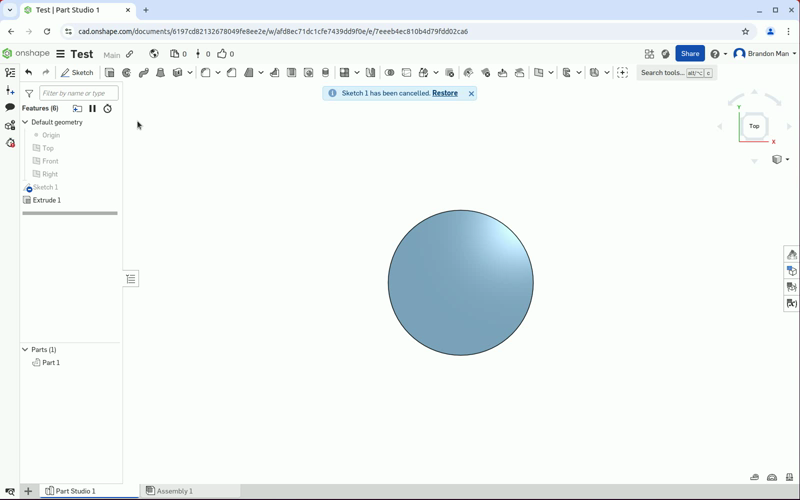
mouse_move(73, 189)
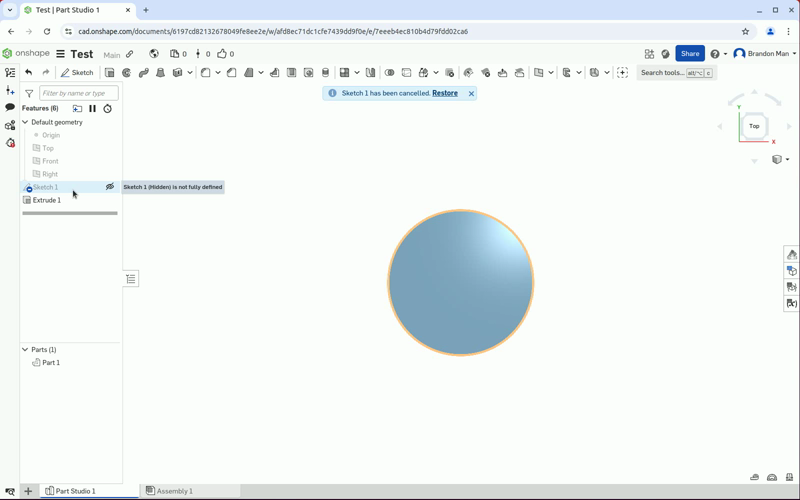
click(73, 189)
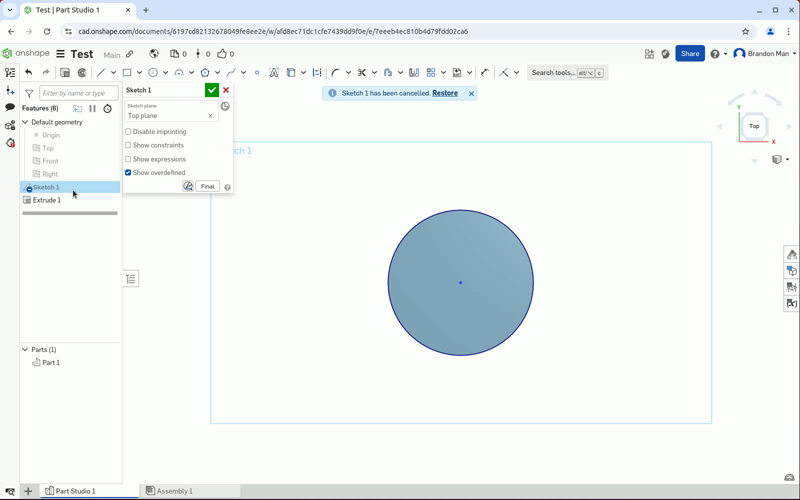
mouse_move(229, 92)
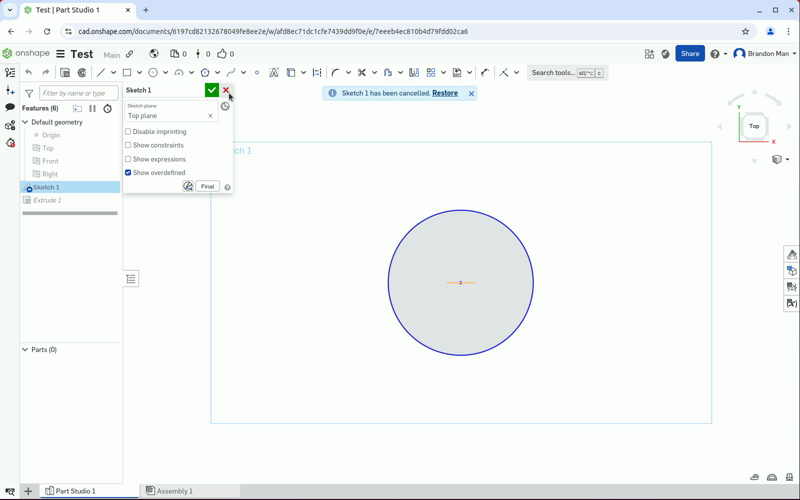
click(229, 92)
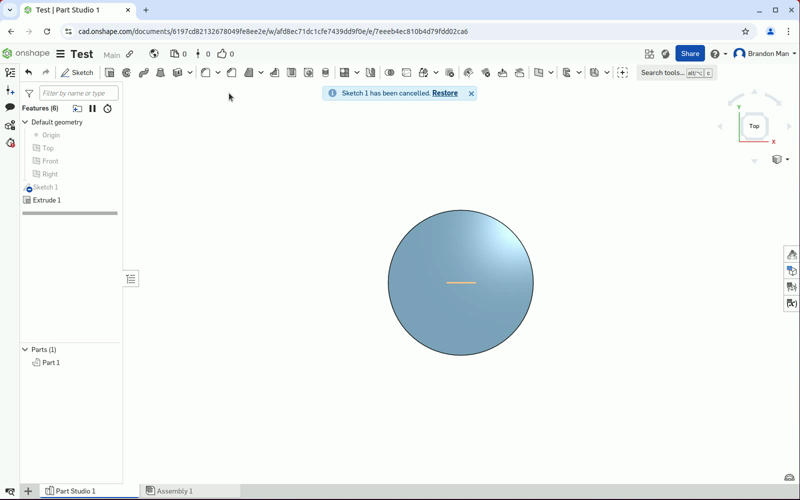
mouse_move(541, 75)
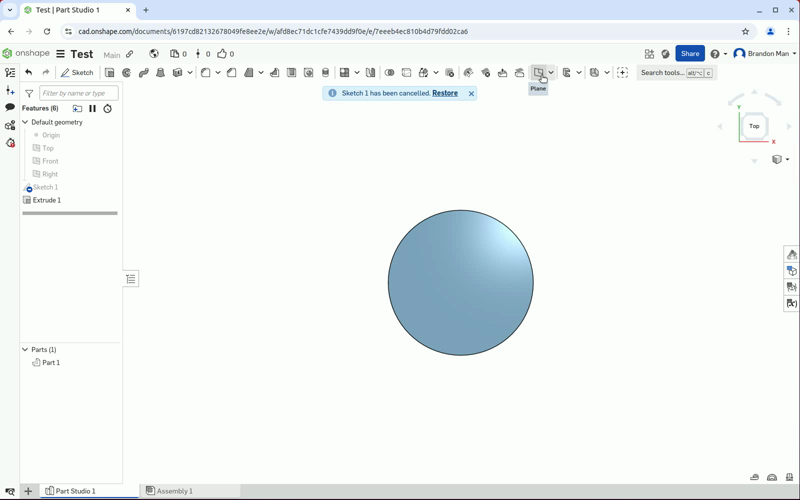
click(541, 75)
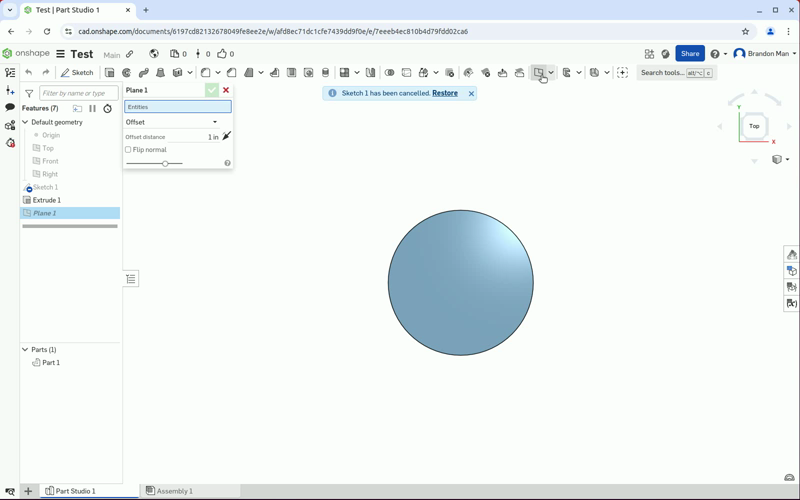
mouse_move(73, 150)
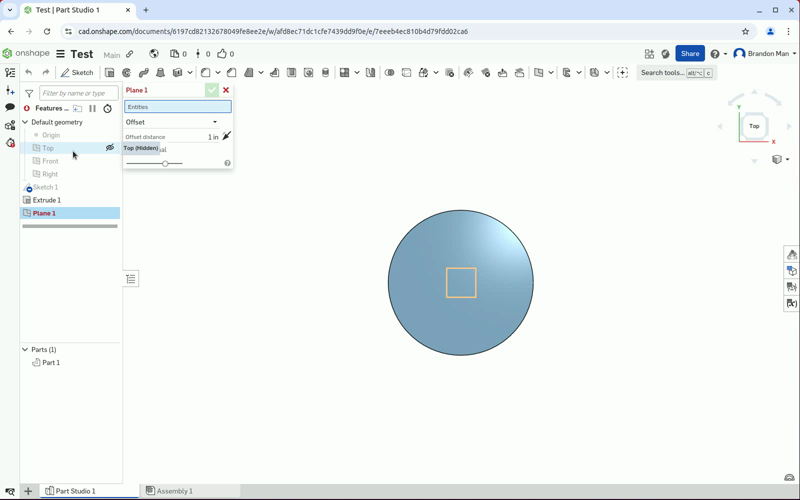
click(73, 150)
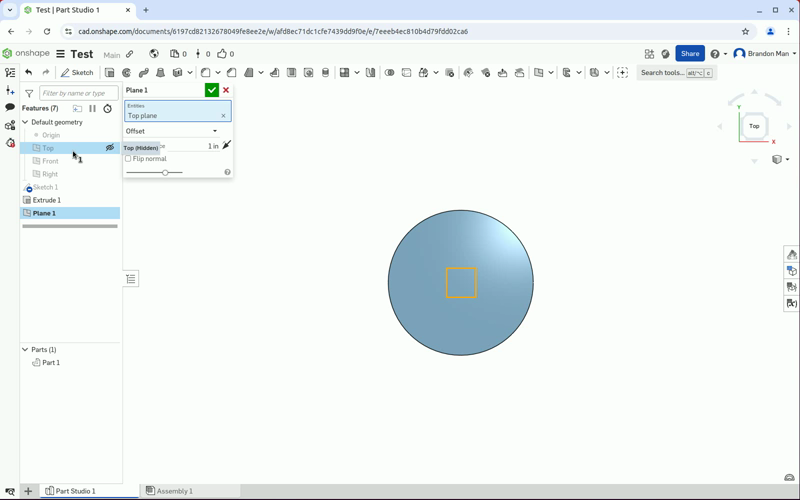
key(tab, 2)
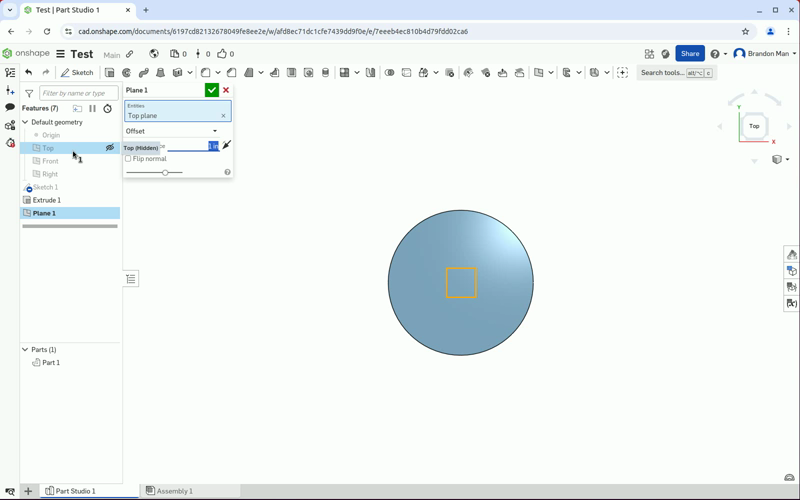
text(8.196)
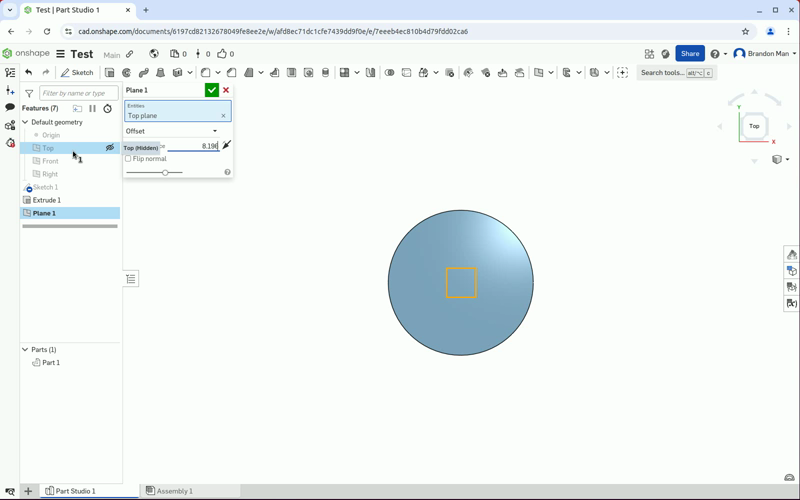
key(enter, 2)
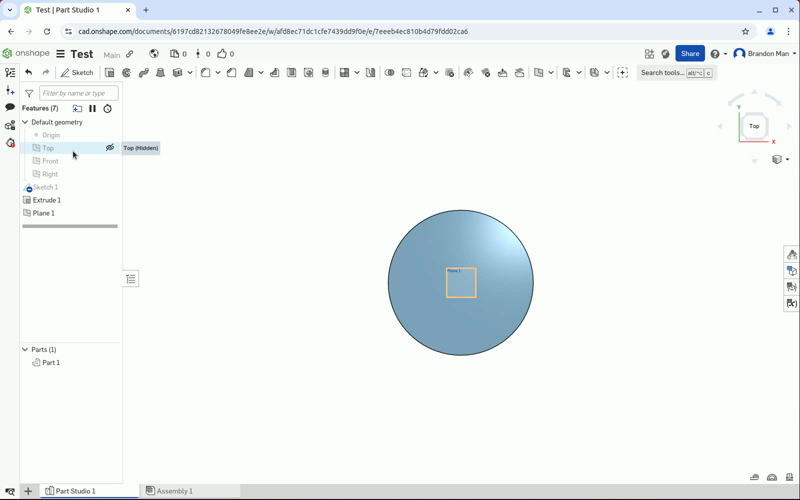
key(shift+s)
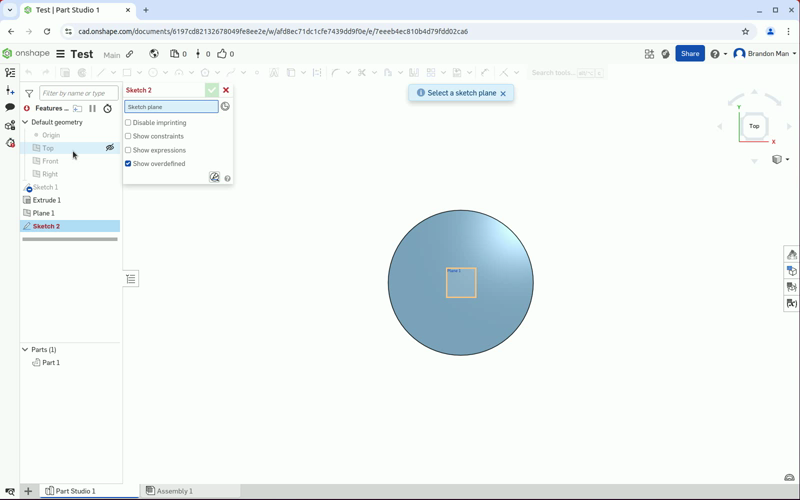
mouse_move(73, 215)
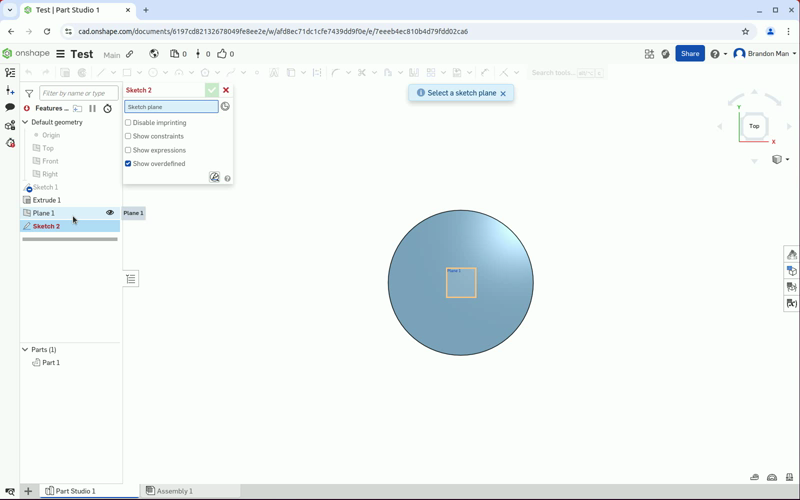
click(73, 215)
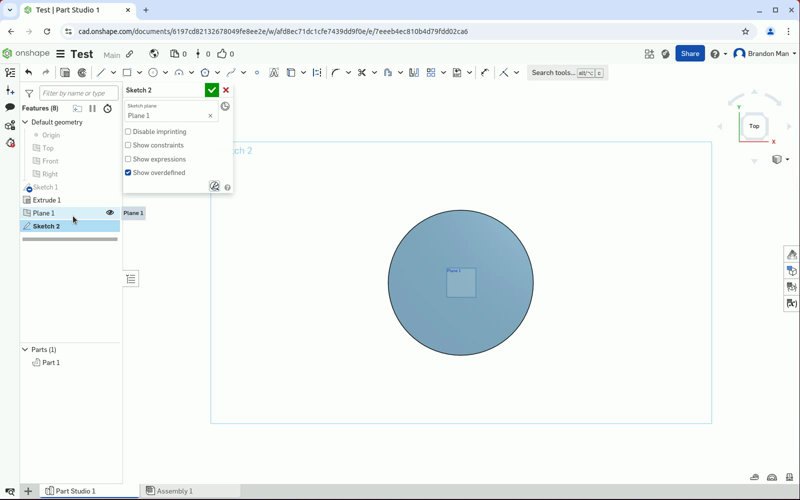
mouse_move(73, 352)
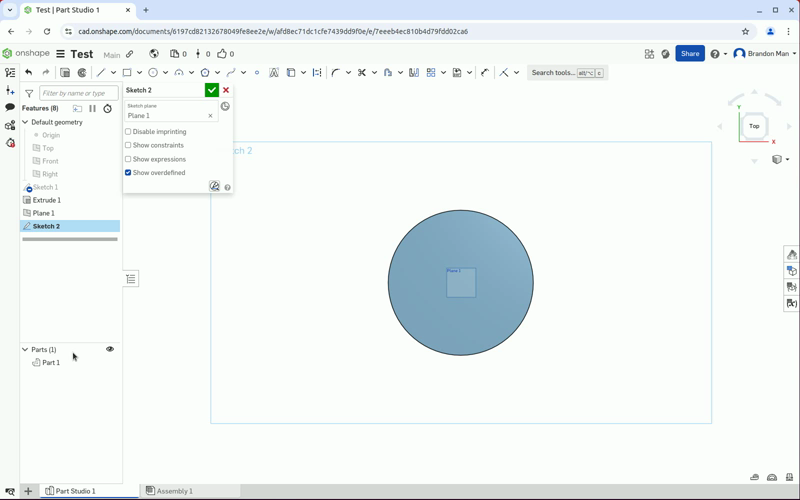
key(y)
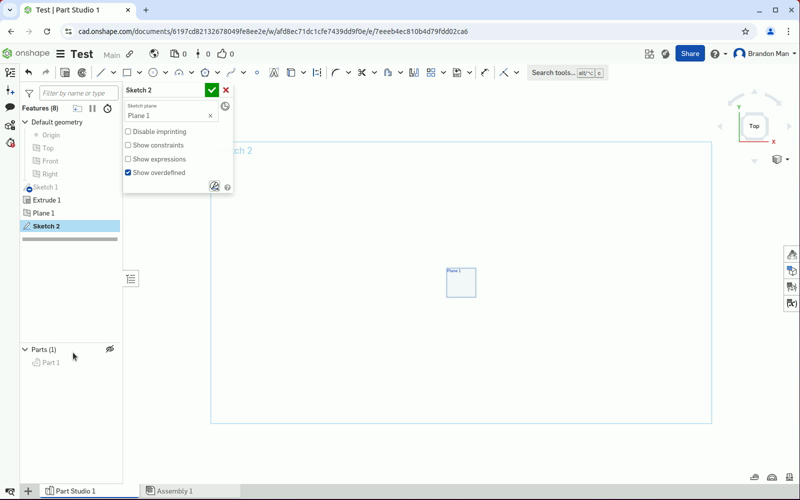
key(c)
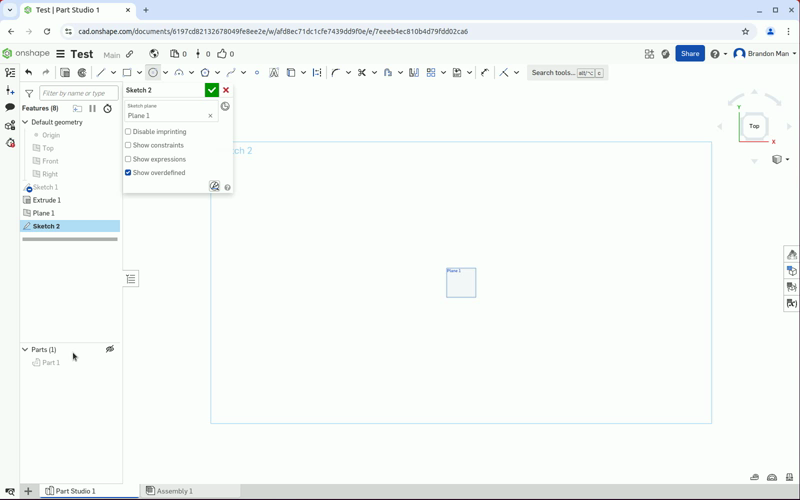
key_down(shift)
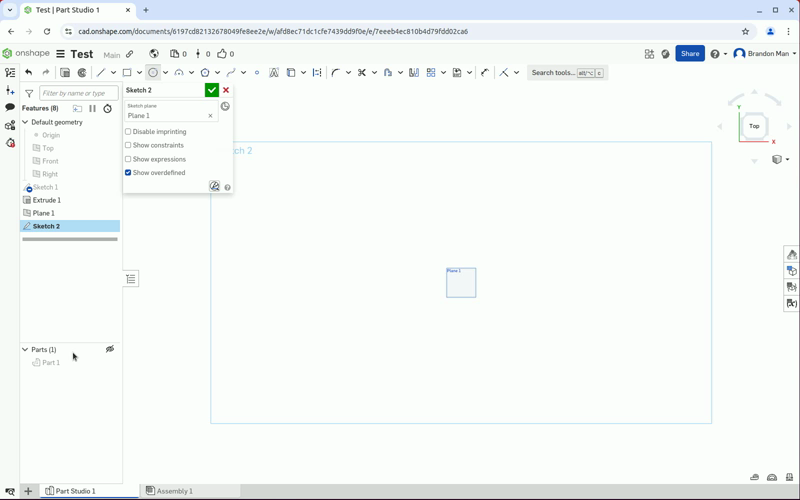
mouse_move(460, 282)
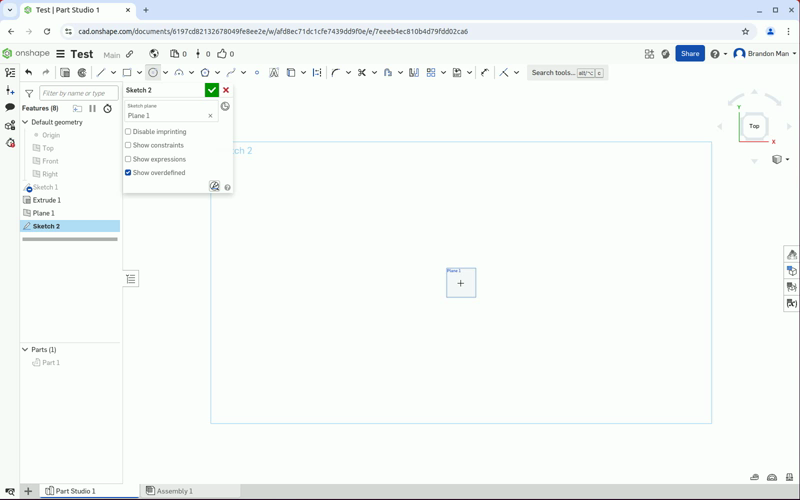
click(460, 282)
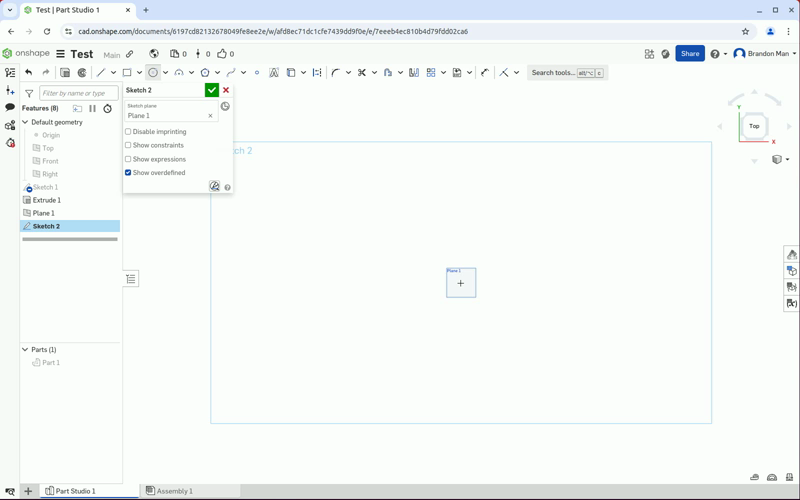
key_up(shift)
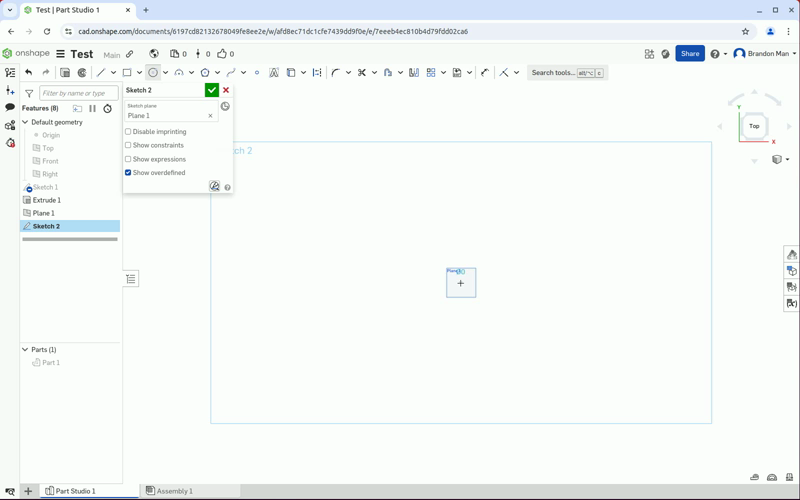
mouse_move(511, 282)
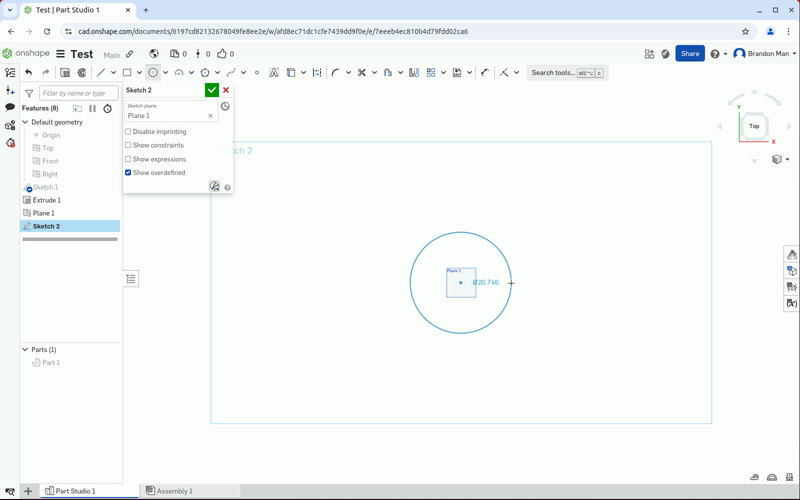
click(511, 282)
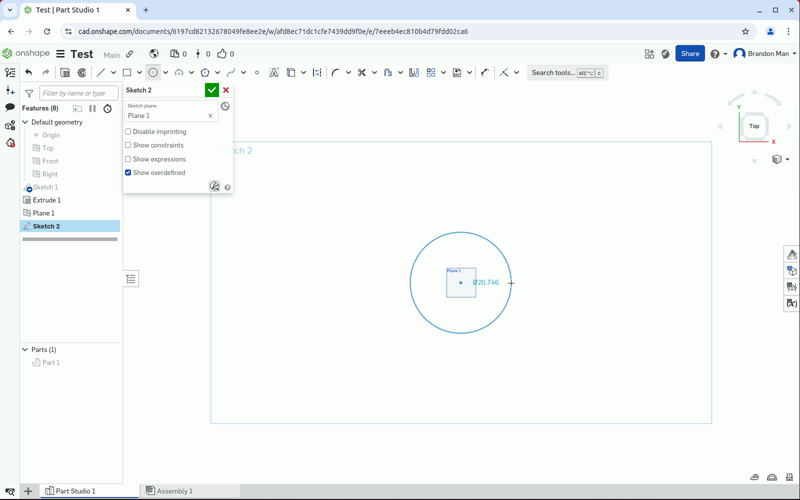
key(esc)
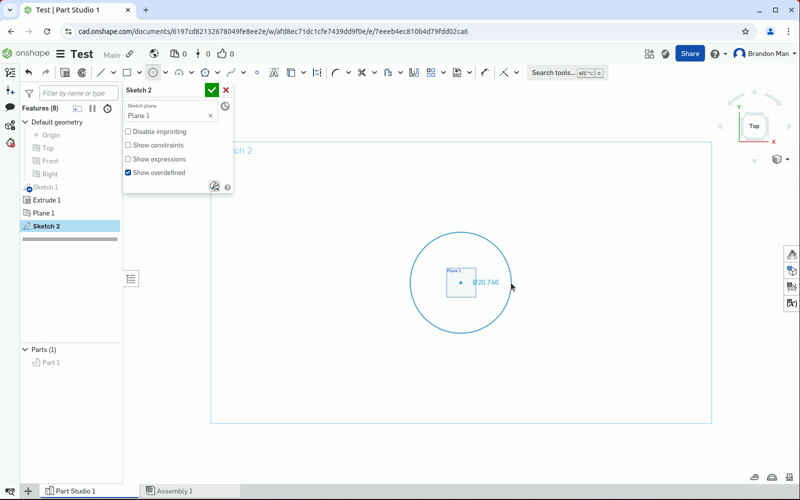
mouse_move(442, 259)
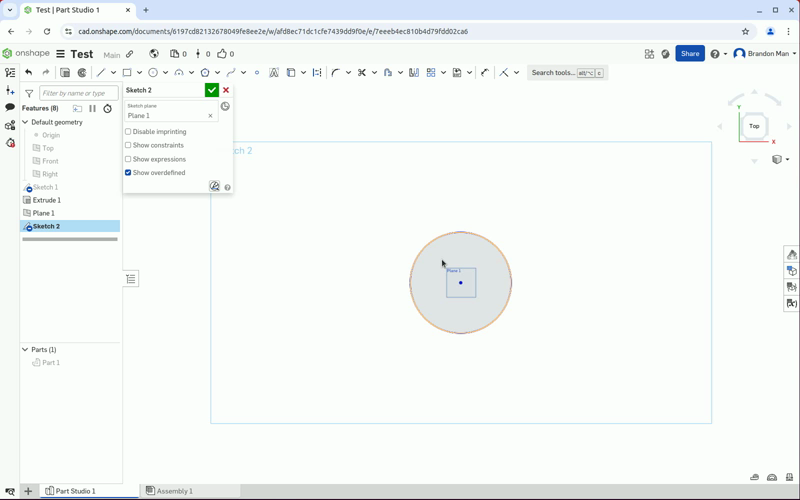
click(442, 259)
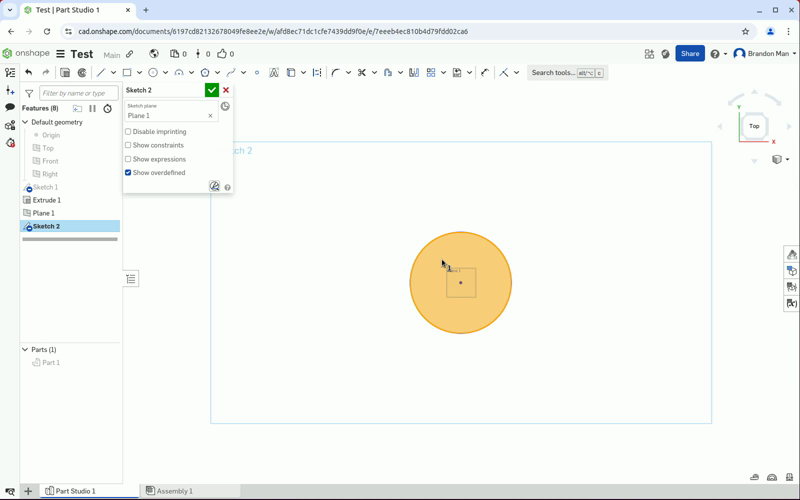
mouse_move(73, 352)
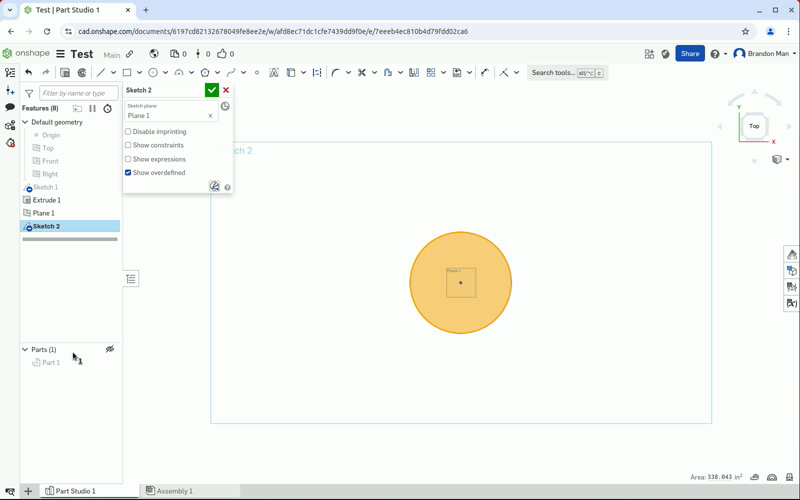
key(shift+y)
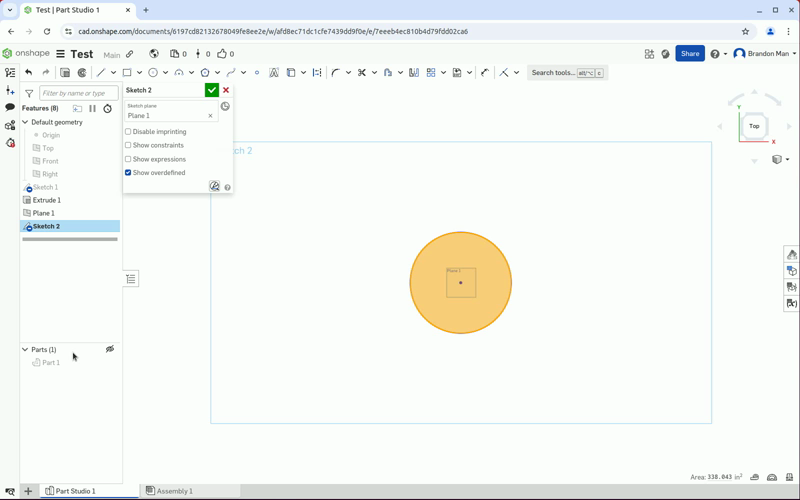
key(shift+e)
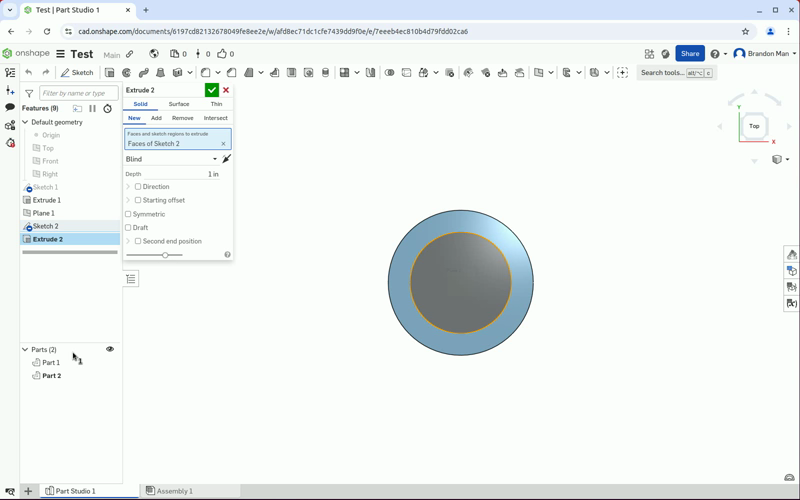
mouse_move(143, 106)
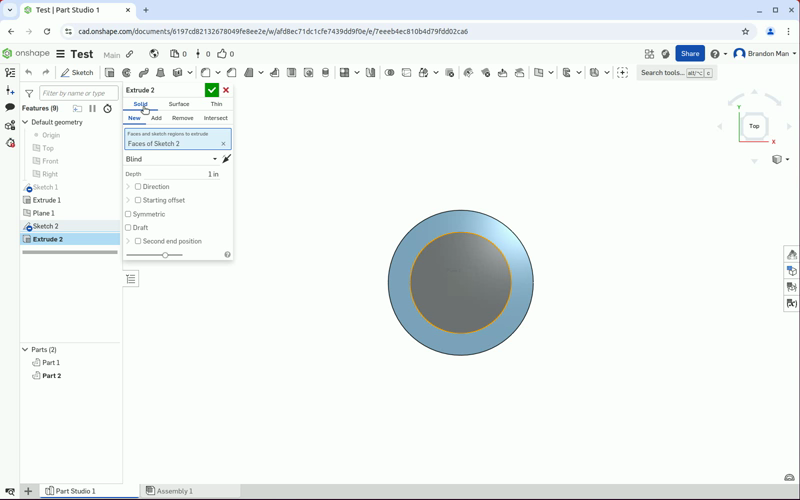
click(143, 106)
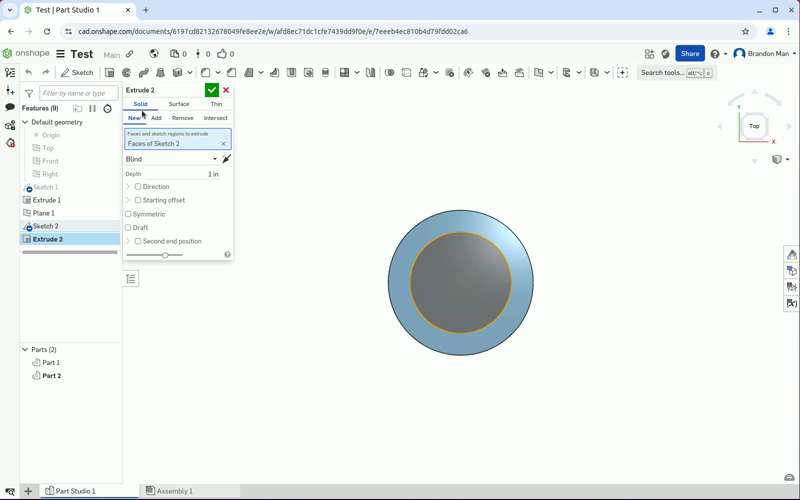
mouse_move(137, 120)
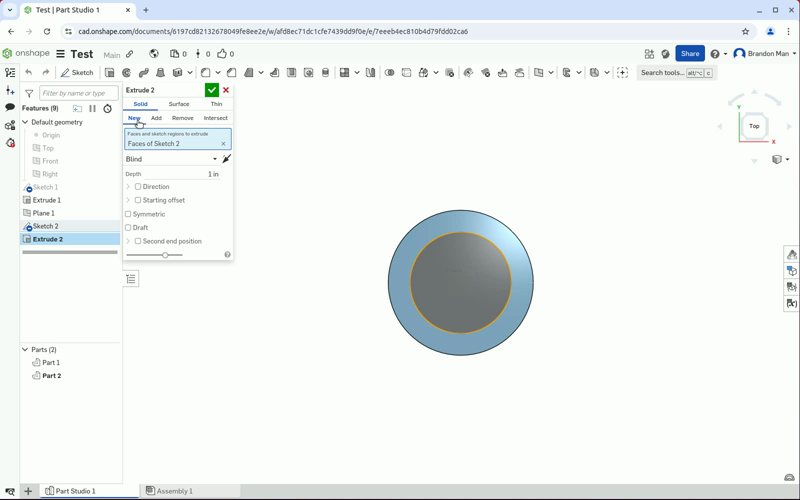
click(137, 120)
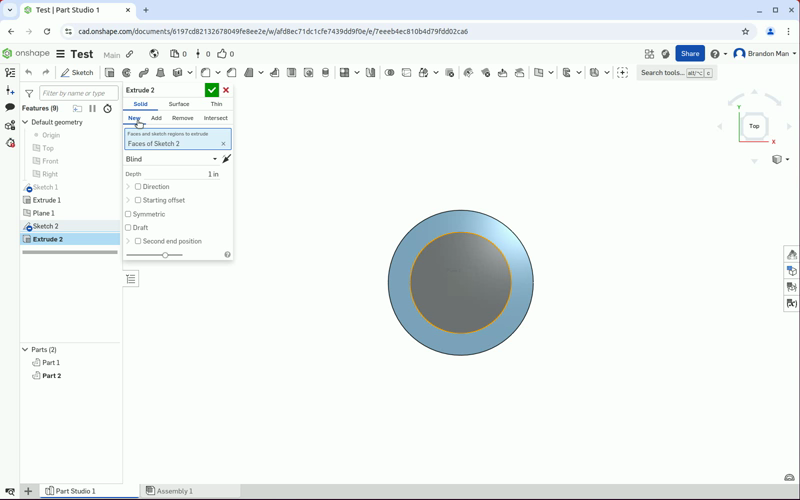
key(tab, 4)
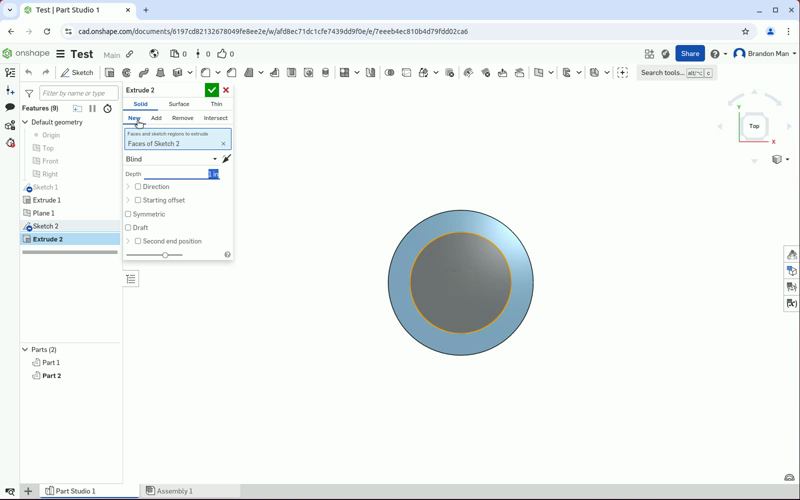
text(11.554)
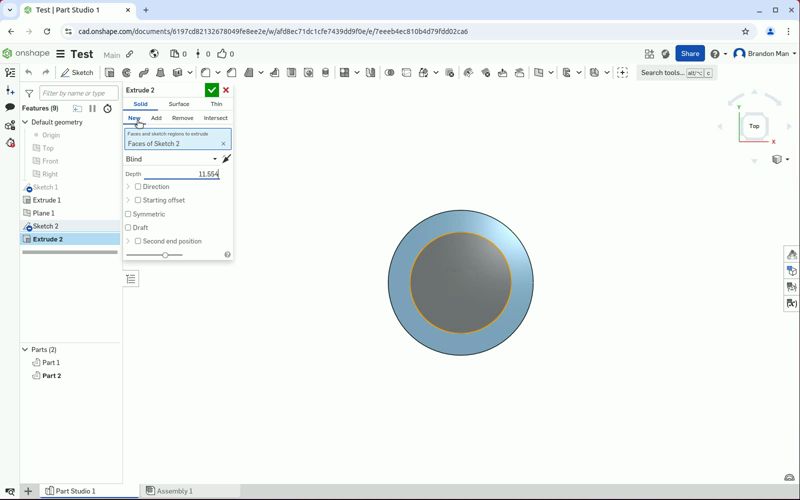
key(enter)
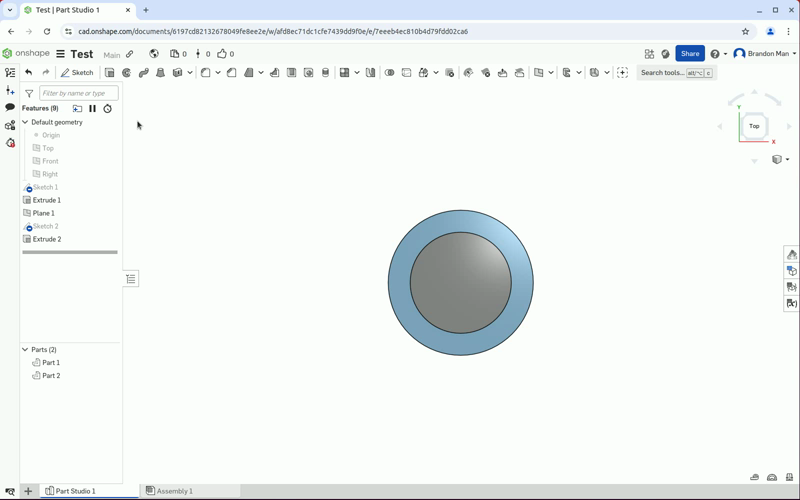
key(shift+h)
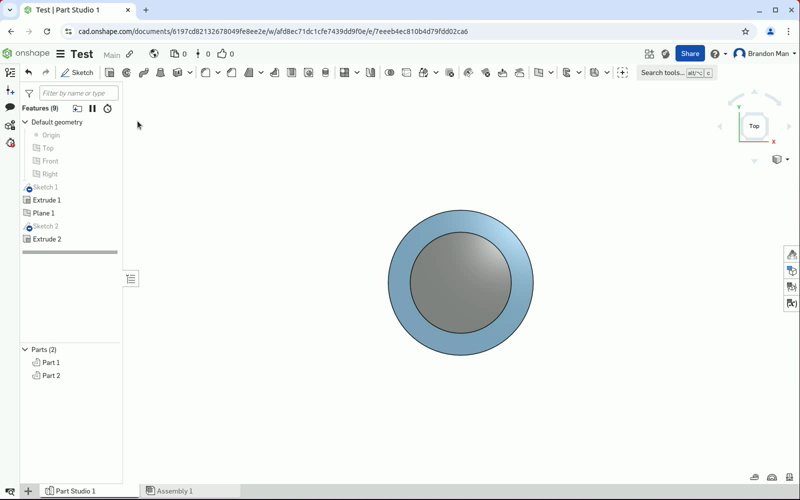
key(shift+h)
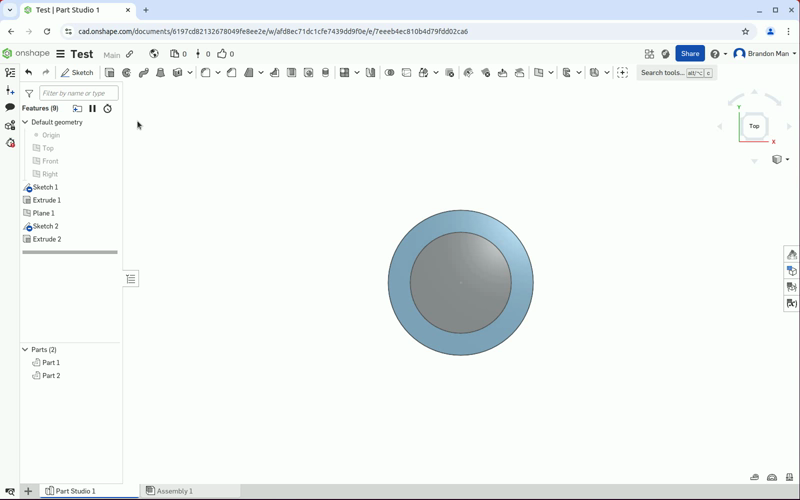
key(shift+7)
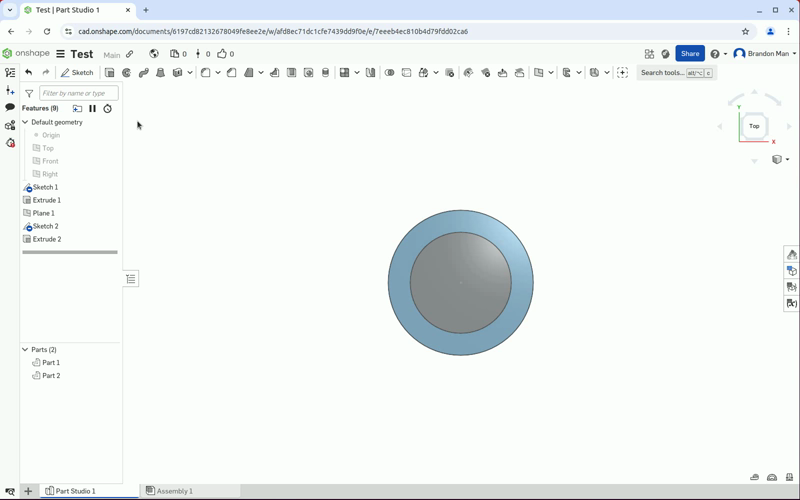
key(up, 3)
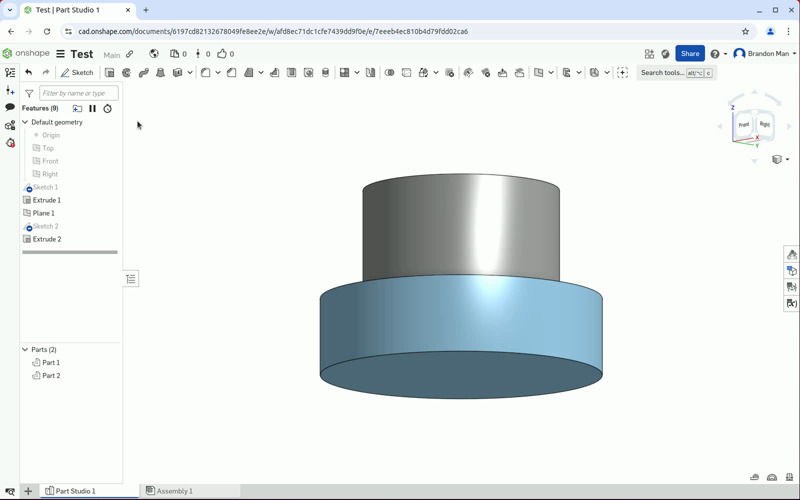
key(left, 3)
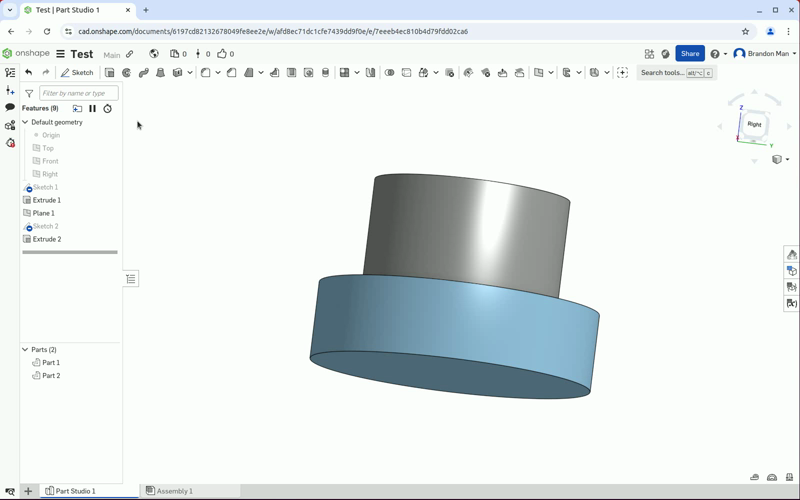
key(right, 3)
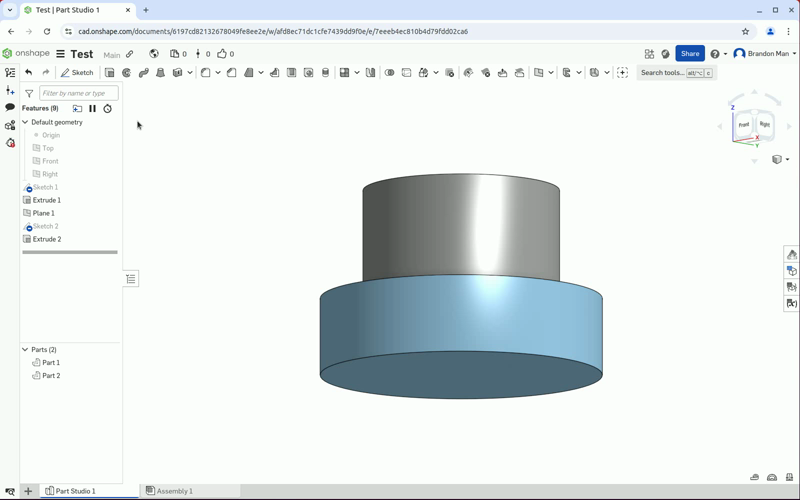
key(down, 3)
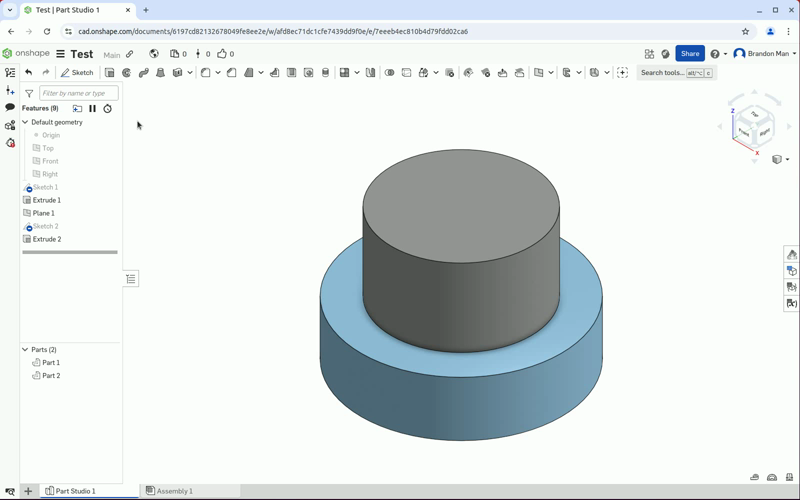
mouse_move(73, 189)
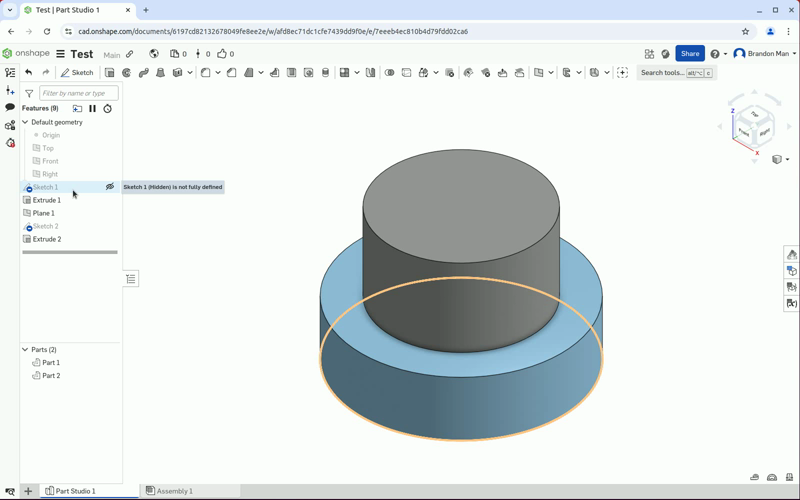
click(73, 189)